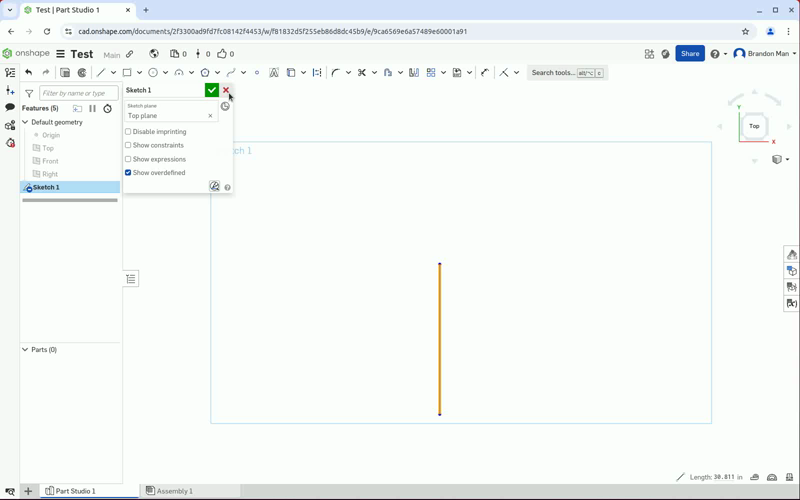
key(shift+h)
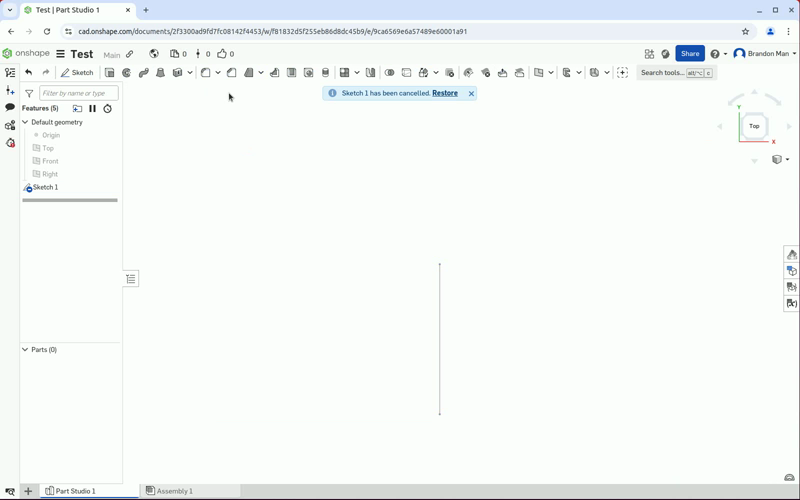
key(shift+s)
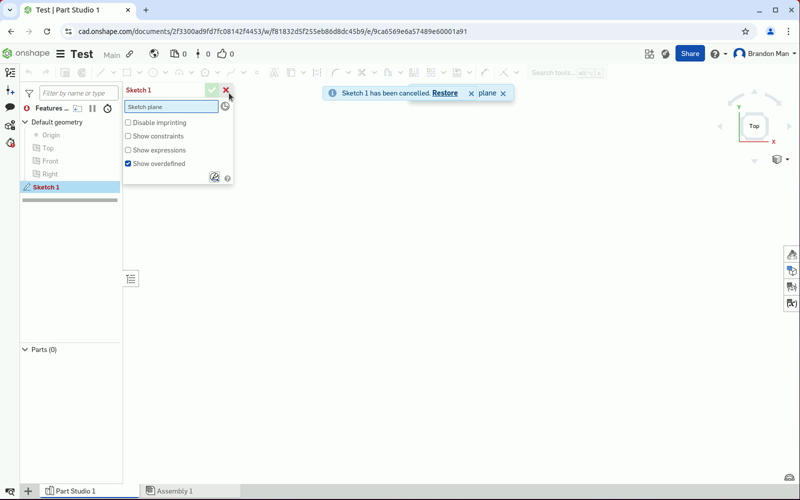
mouse_move(73, 150)
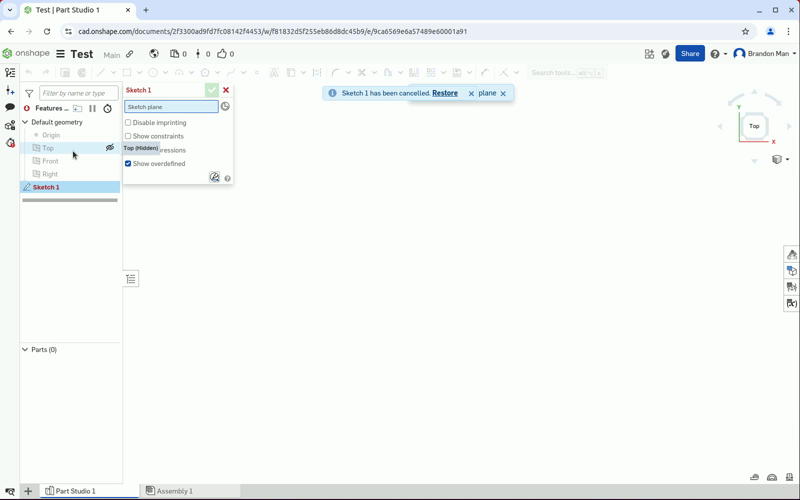
click(73, 150)
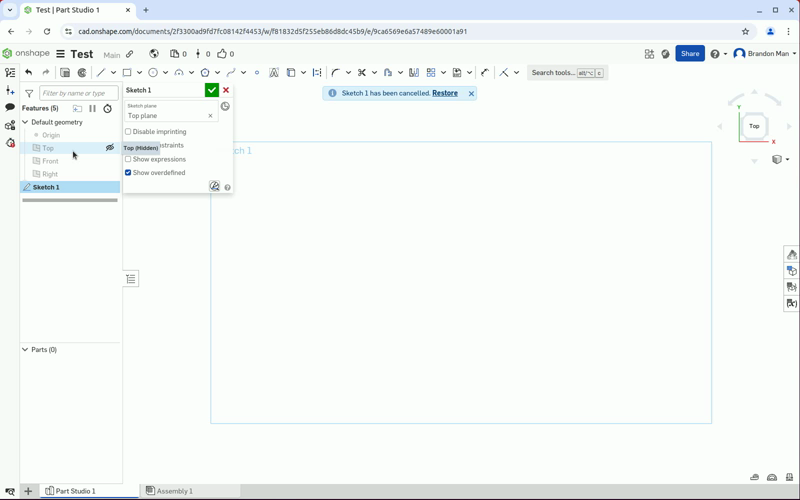
mouse_move(73, 352)
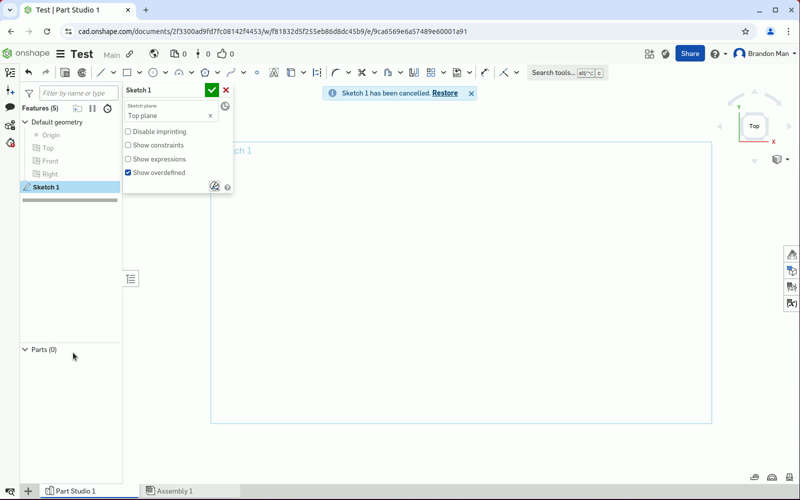
key(y)
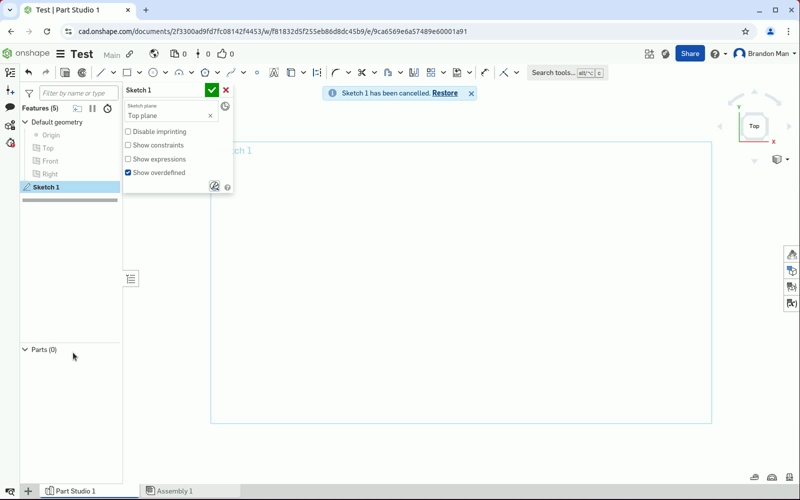
key(c)
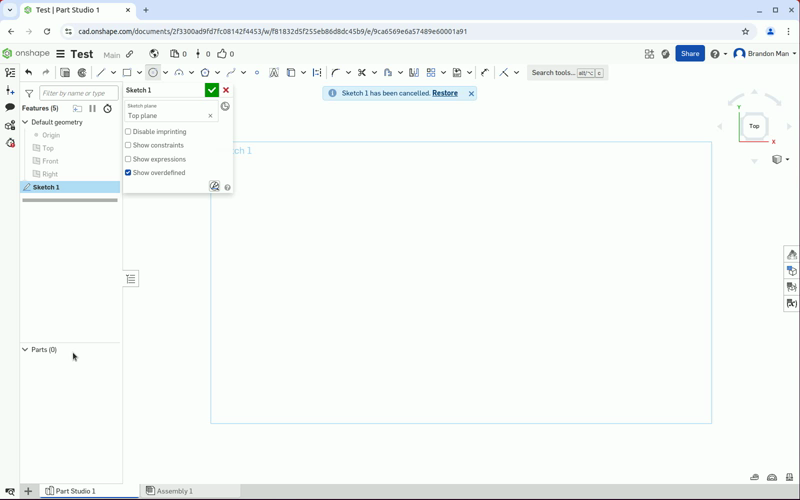
key_down(shift)
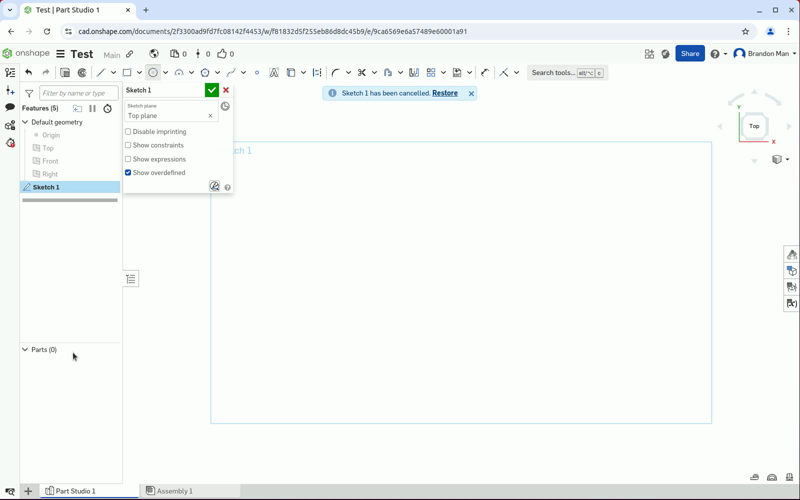
mouse_move(375, 282)
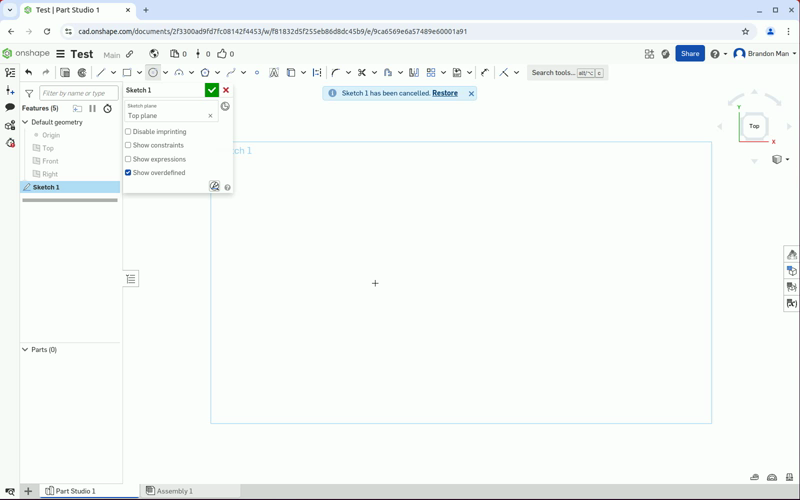
click(375, 282)
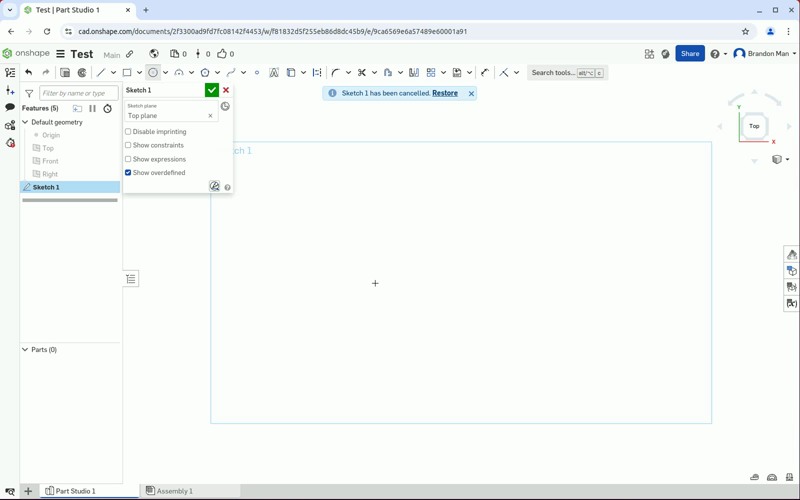
key_up(shift)
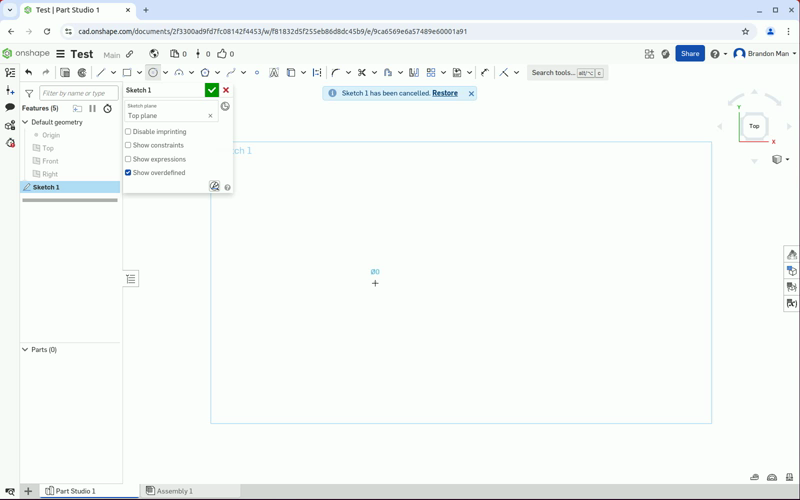
mouse_move(401, 282)
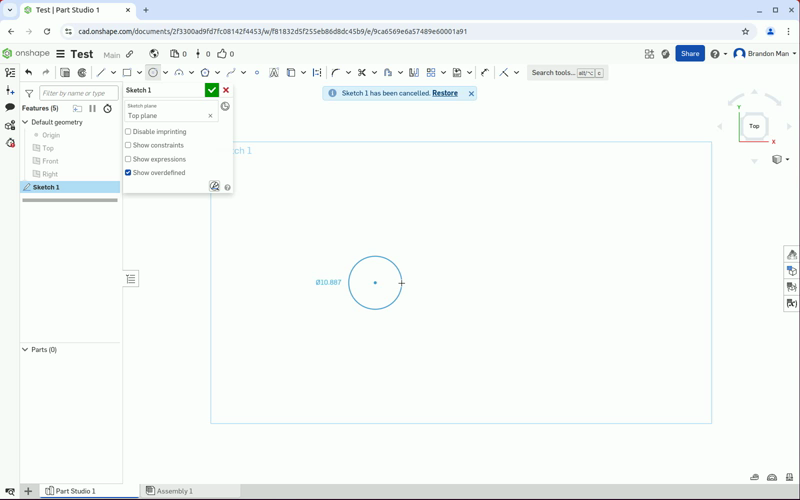
click(401, 282)
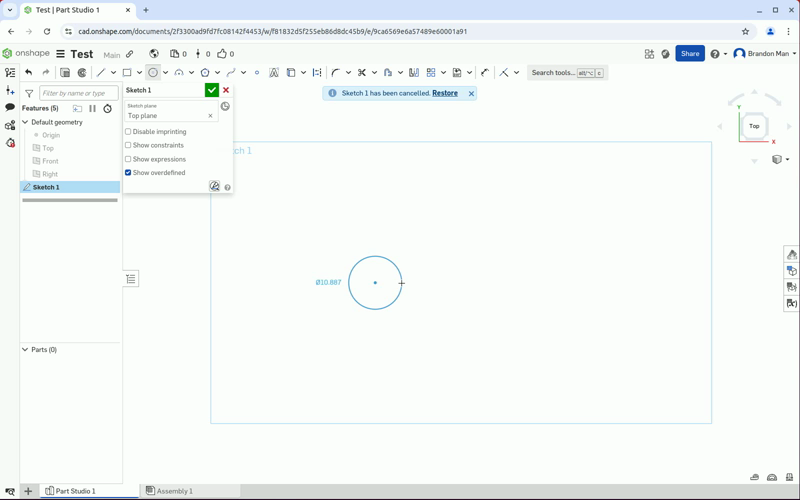
key(esc)
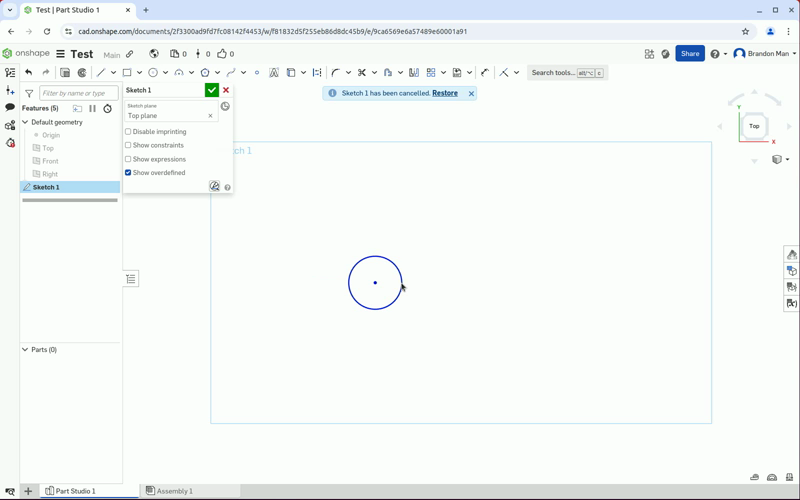
mouse_move(366, 283)
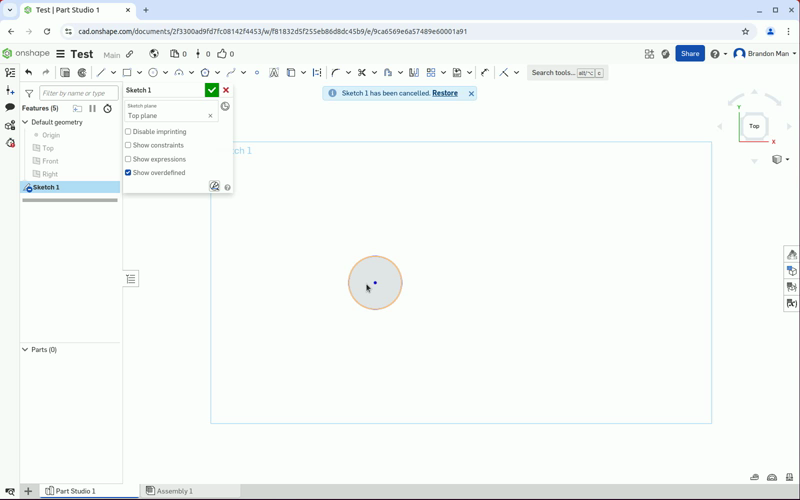
click(366, 283)
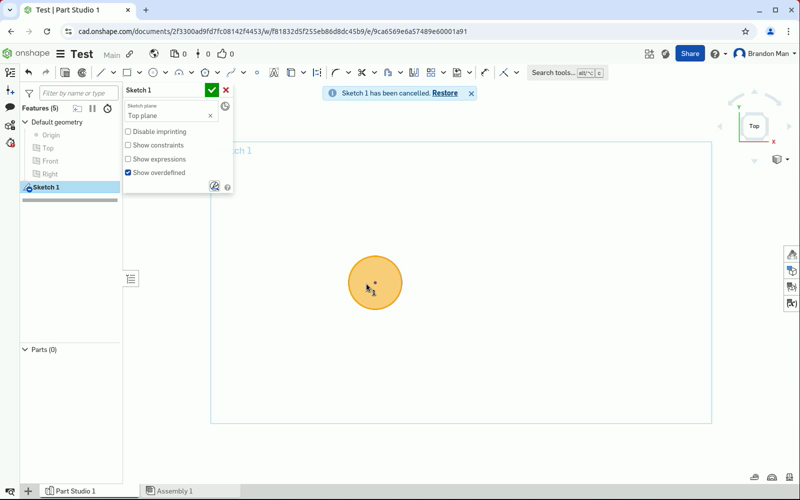
mouse_move(73, 352)
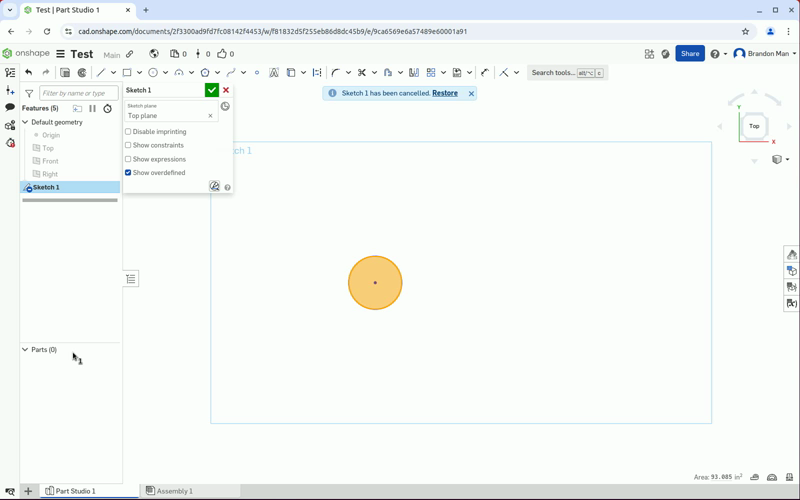
key(shift+y)
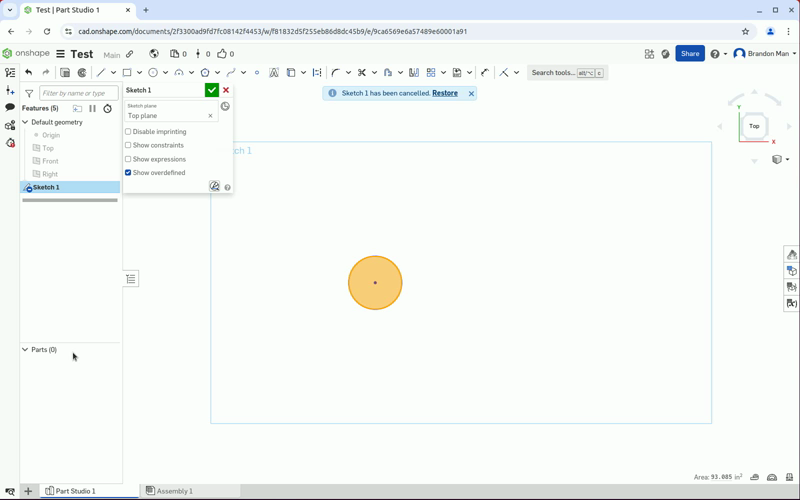
key(shift+e)
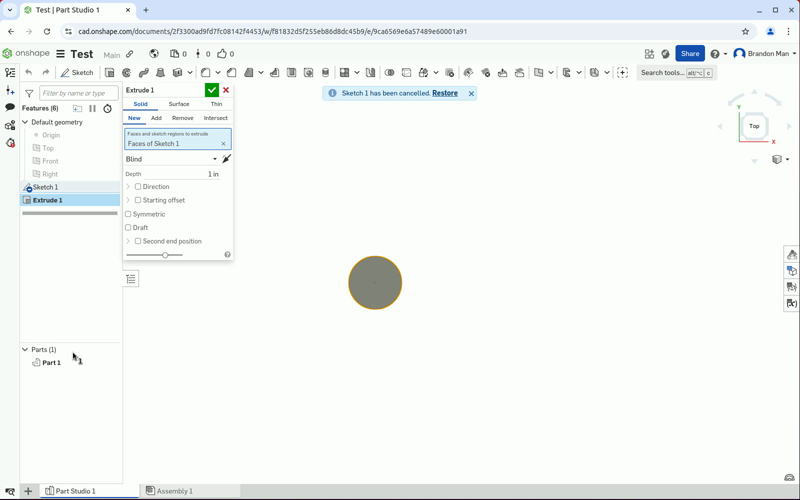
mouse_move(143, 106)
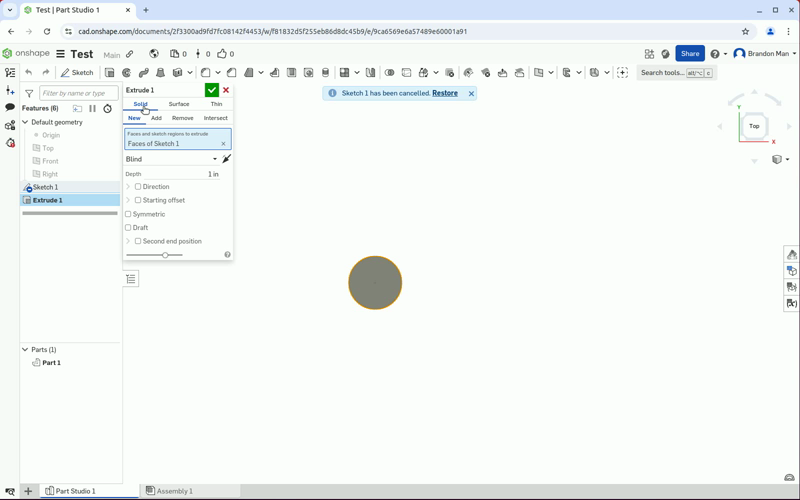
click(143, 106)
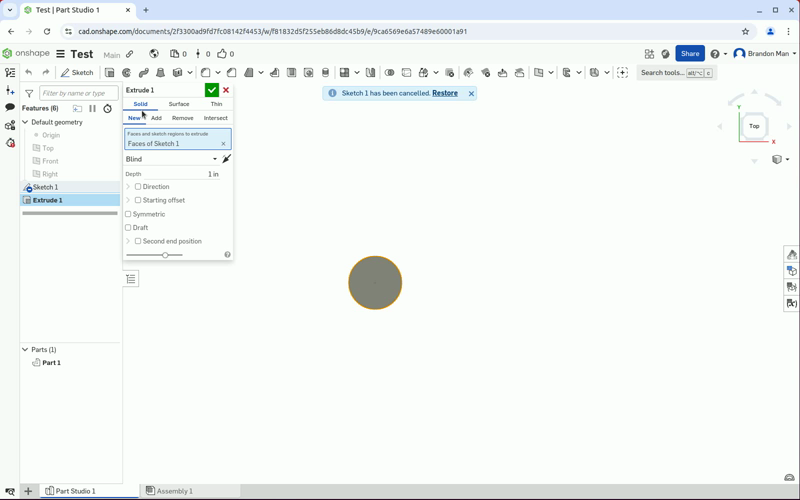
mouse_move(137, 120)
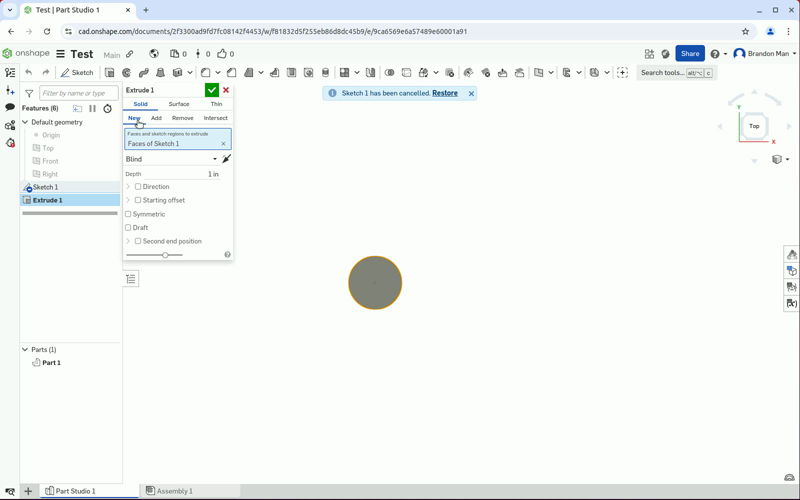
click(137, 120)
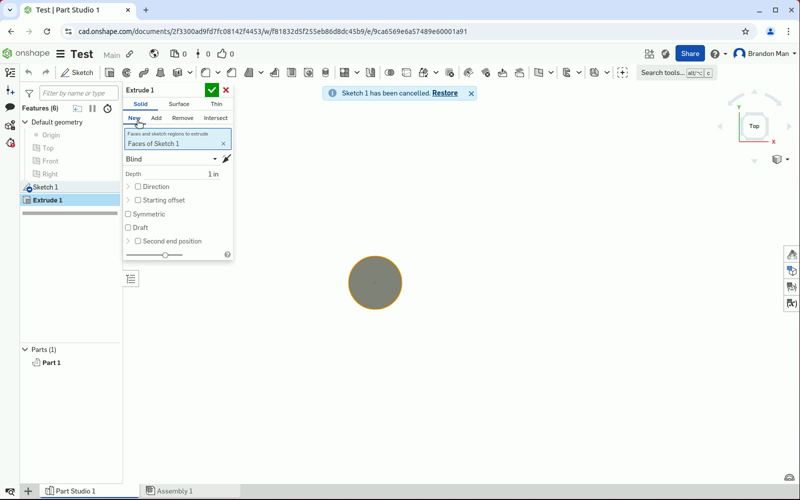
key(tab, 4)
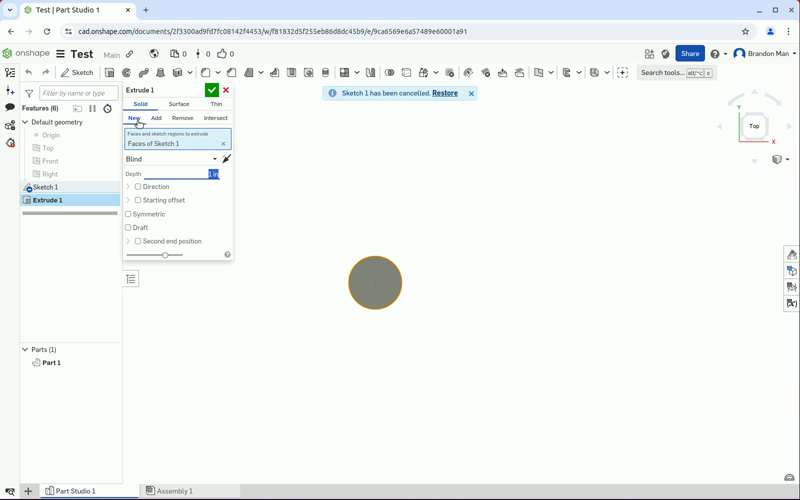
text(7.703)
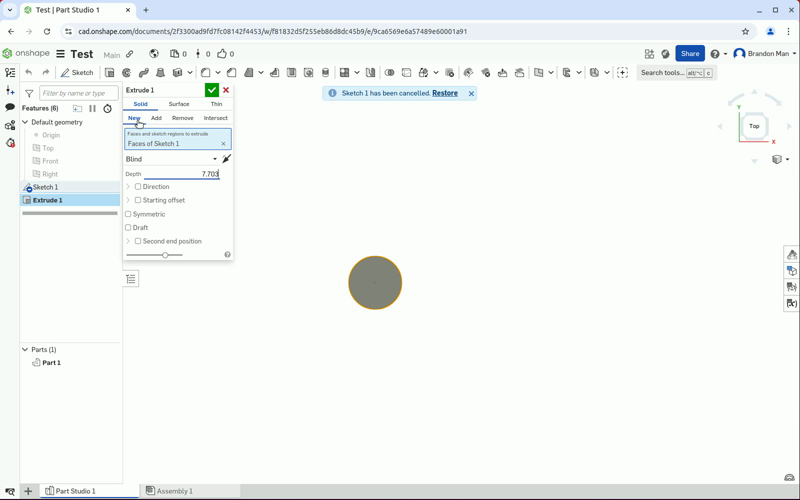
key(enter)
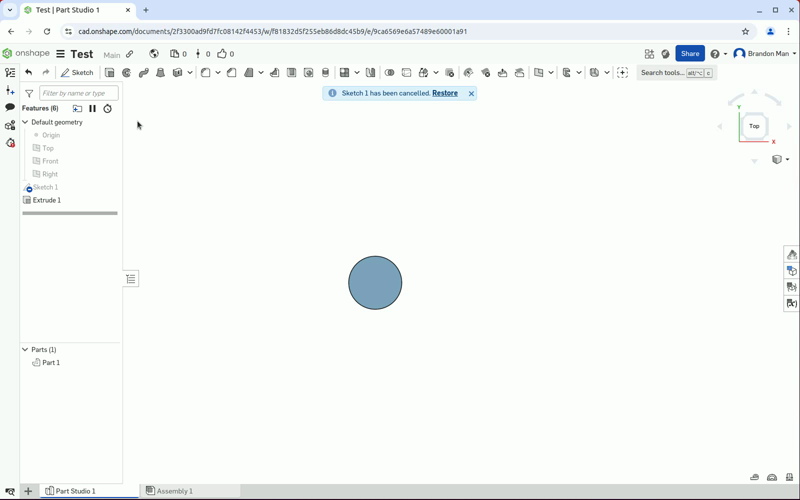
key(shift+h)
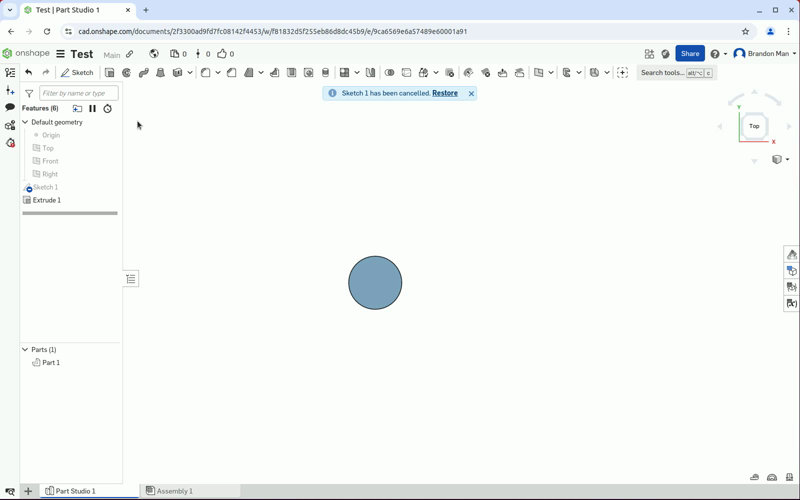
key(shift+h)
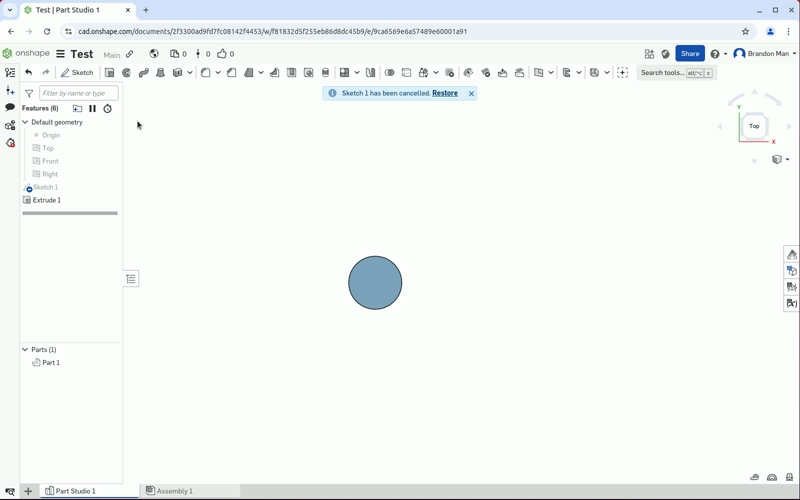
mouse_move(73, 189)
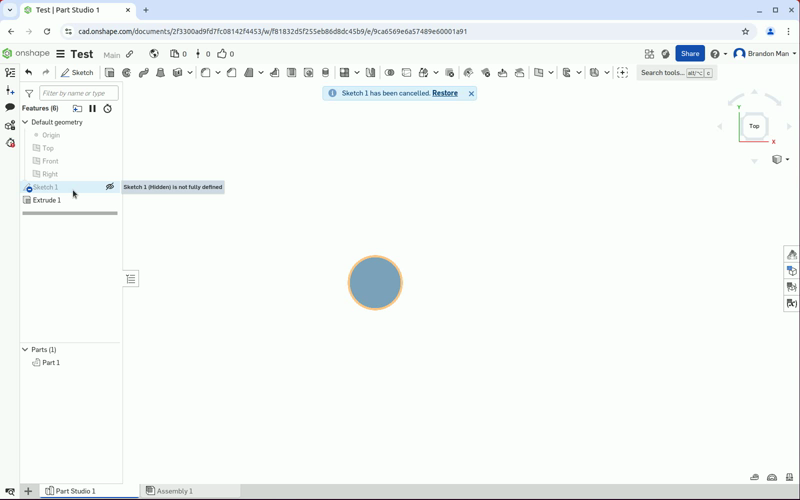
click(73, 189)
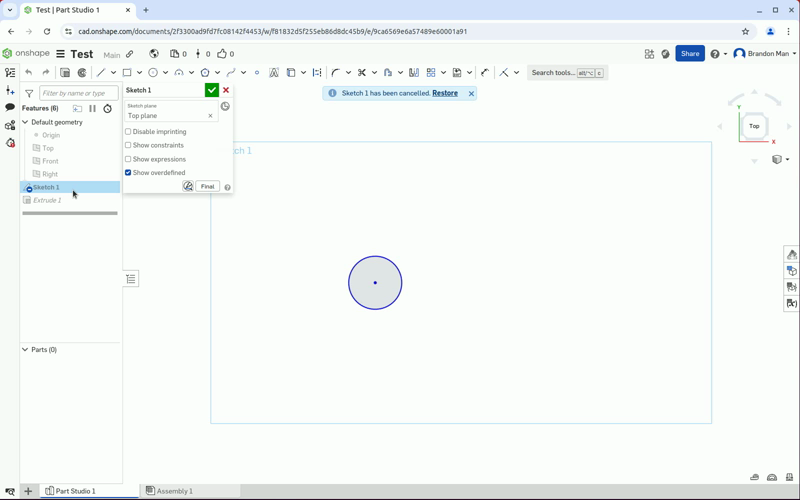
mouse_move(229, 92)
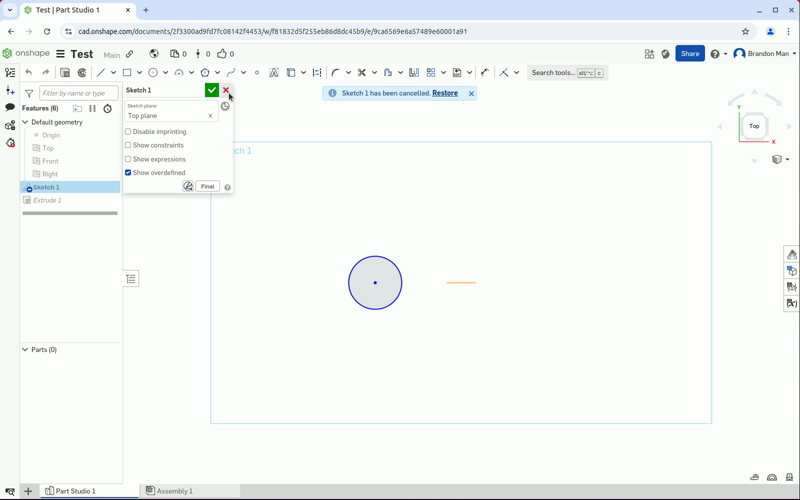
click(229, 92)
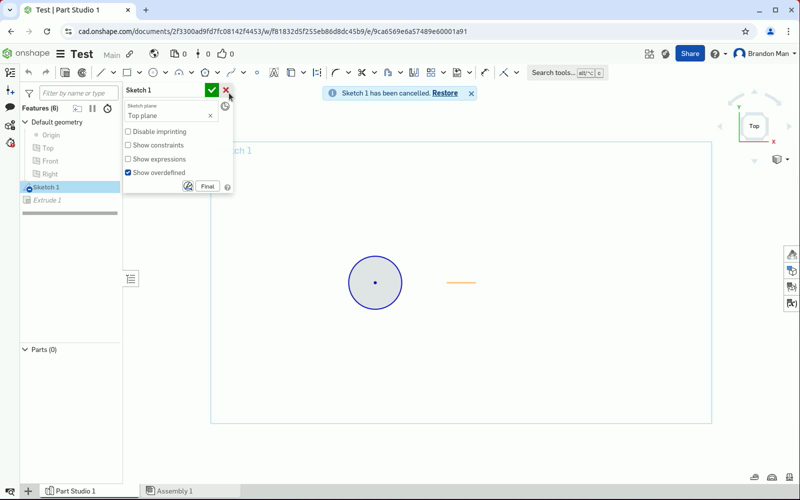
key(shift+s)
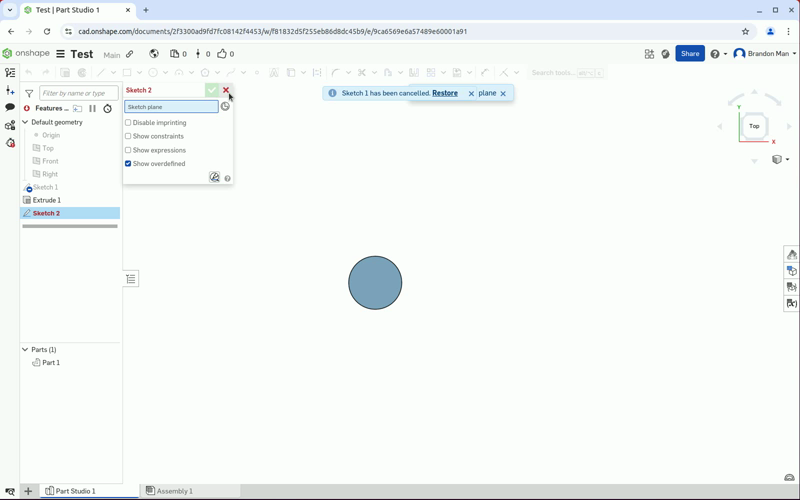
mouse_move(73, 150)
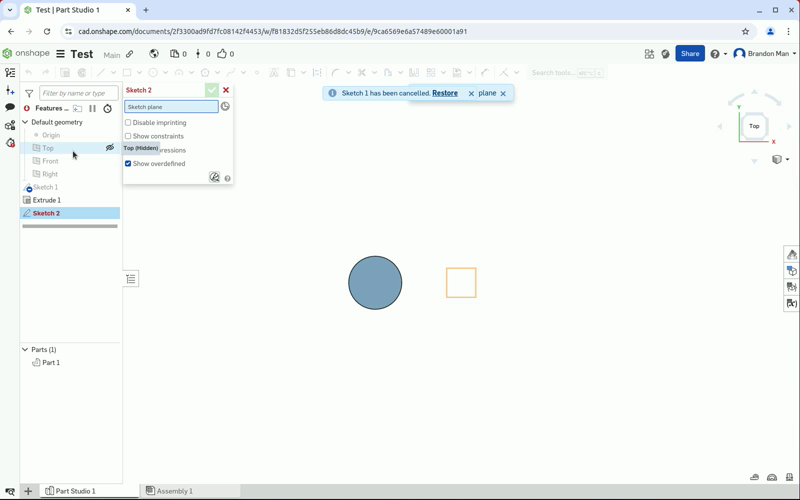
click(73, 150)
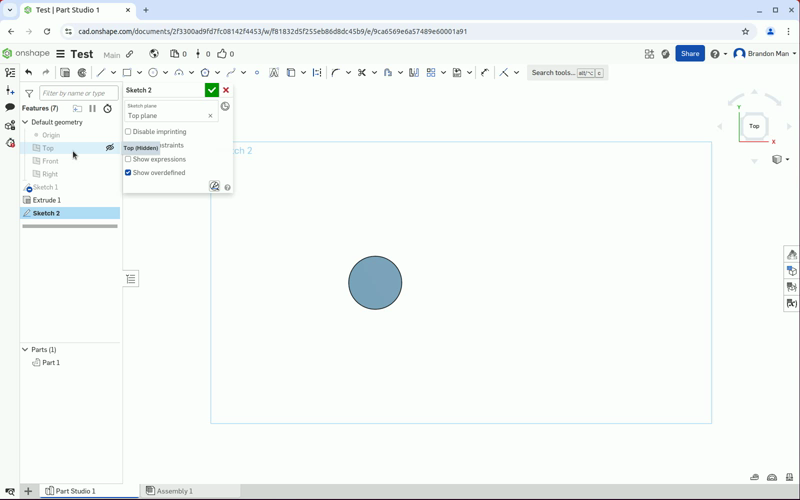
mouse_move(73, 352)
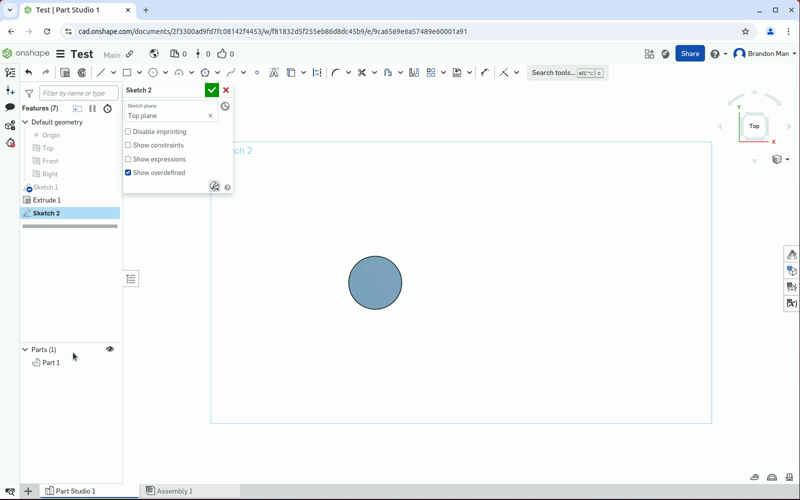
key(y)
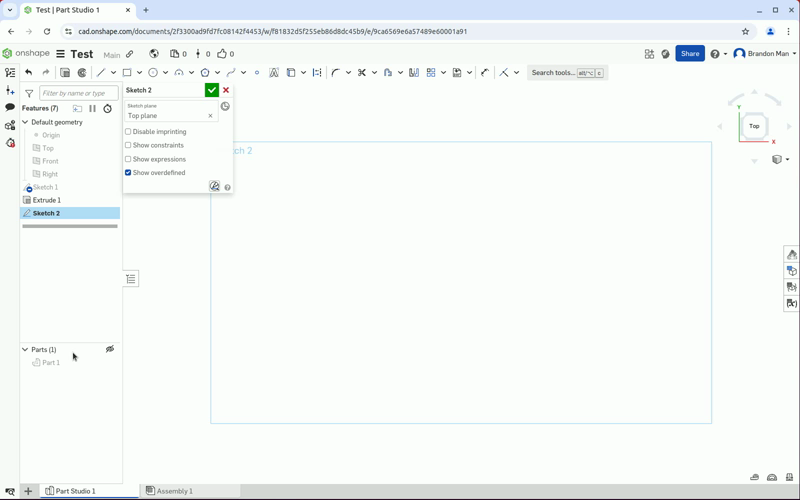
key(c)
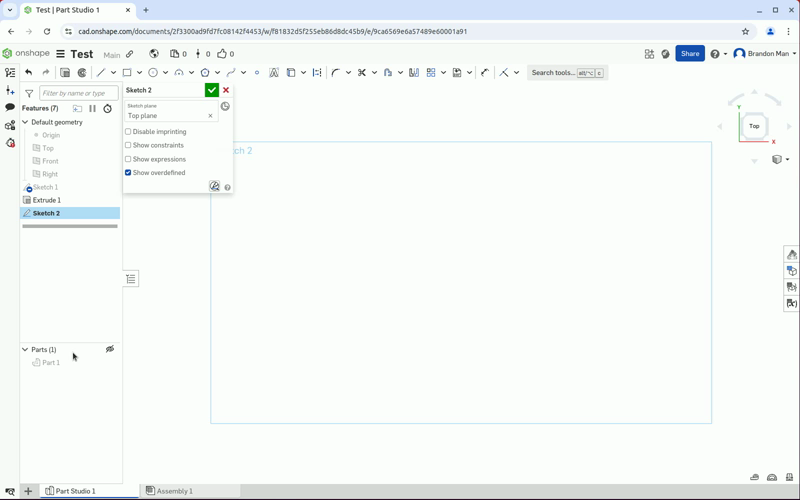
key_down(shift)
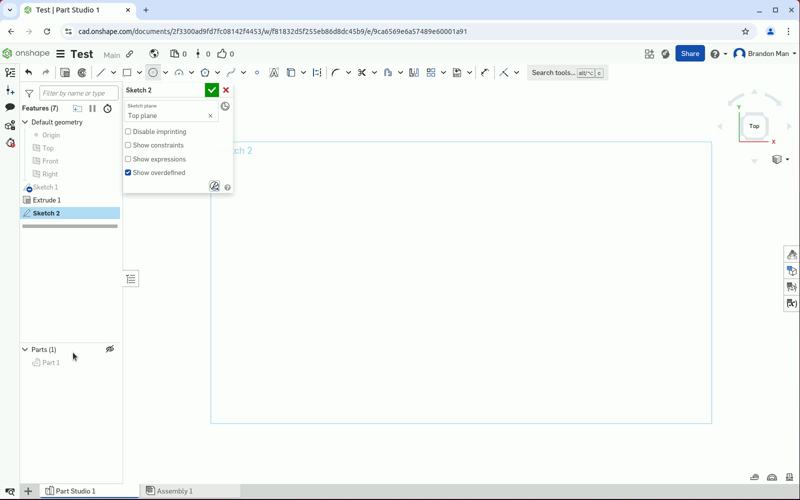
mouse_move(495, 282)
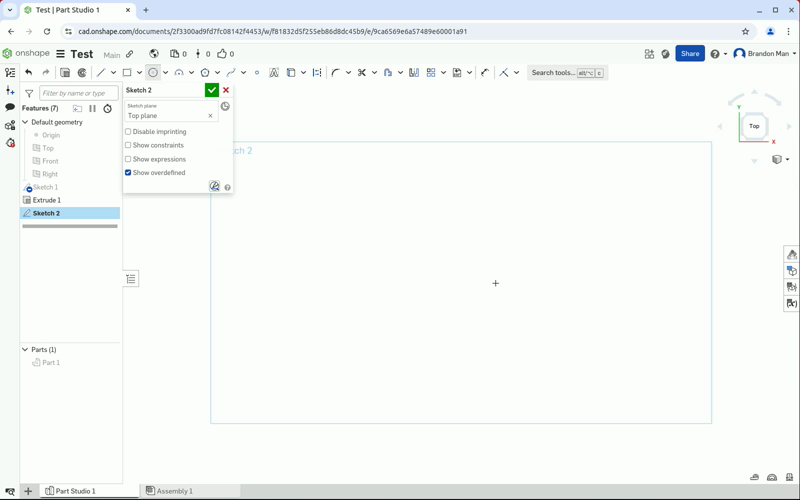
click(495, 282)
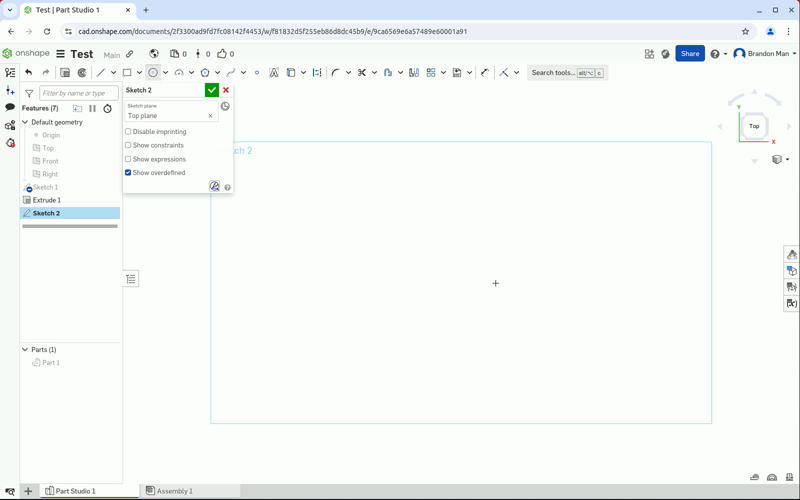
key_up(shift)
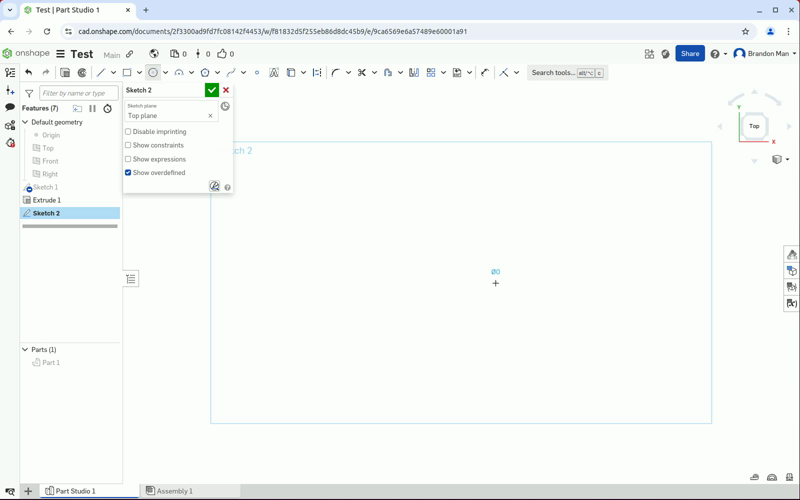
mouse_move(556, 282)
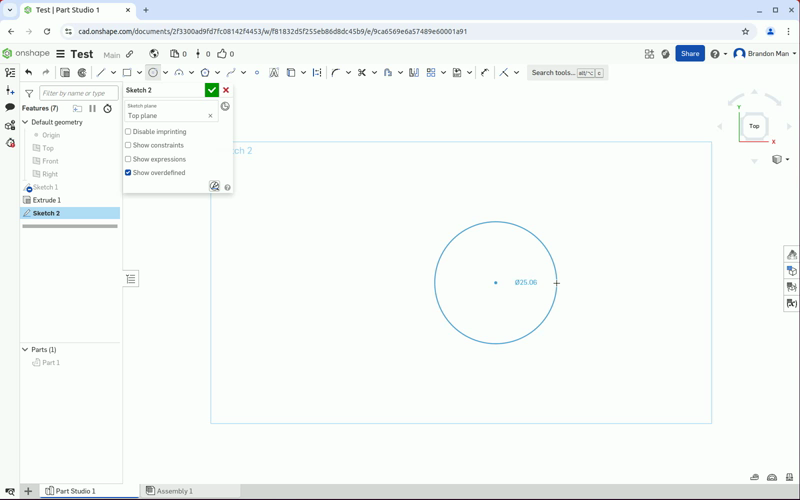
click(556, 282)
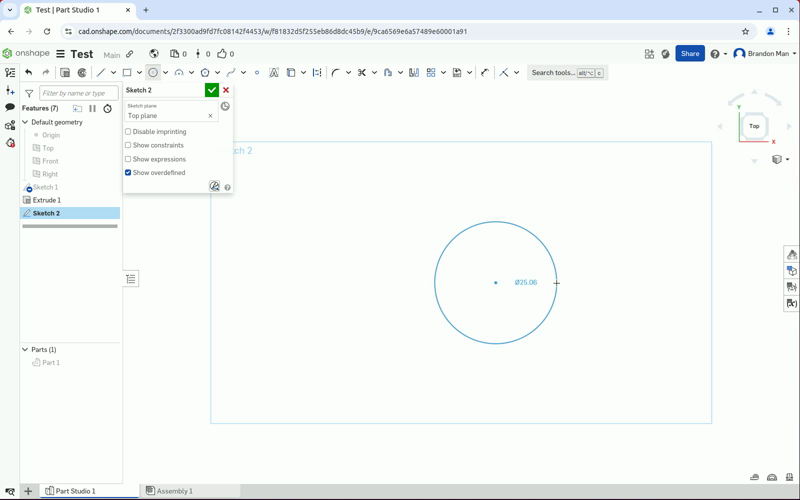
key(esc)
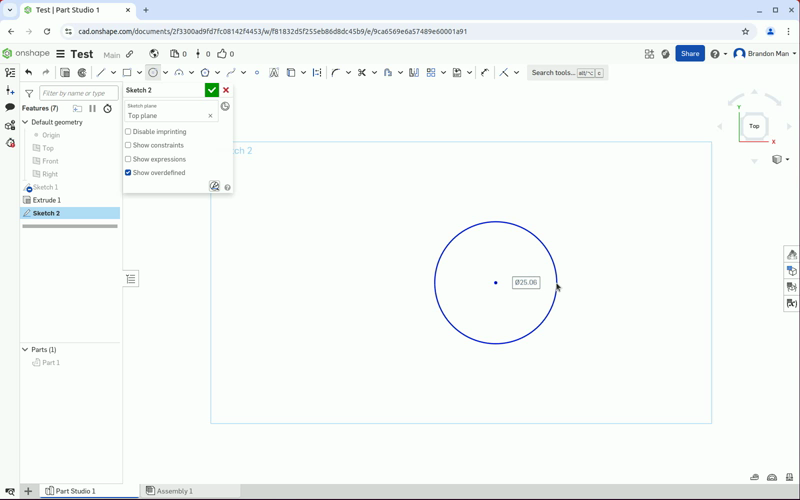
mouse_move(515, 257)
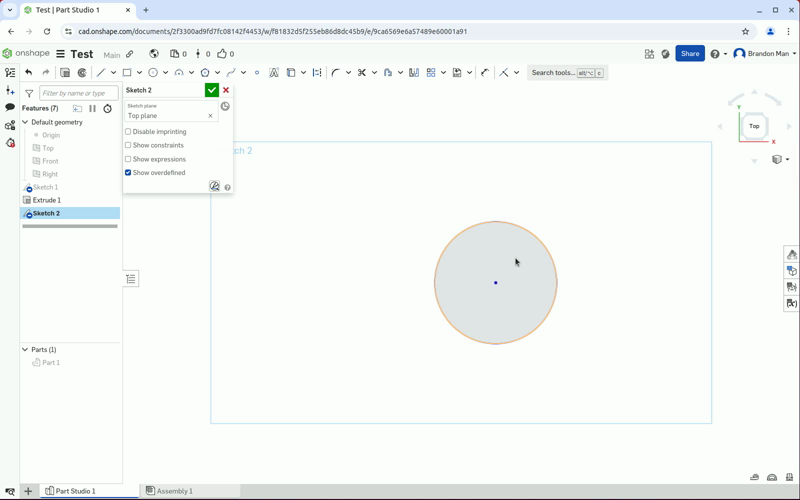
click(515, 257)
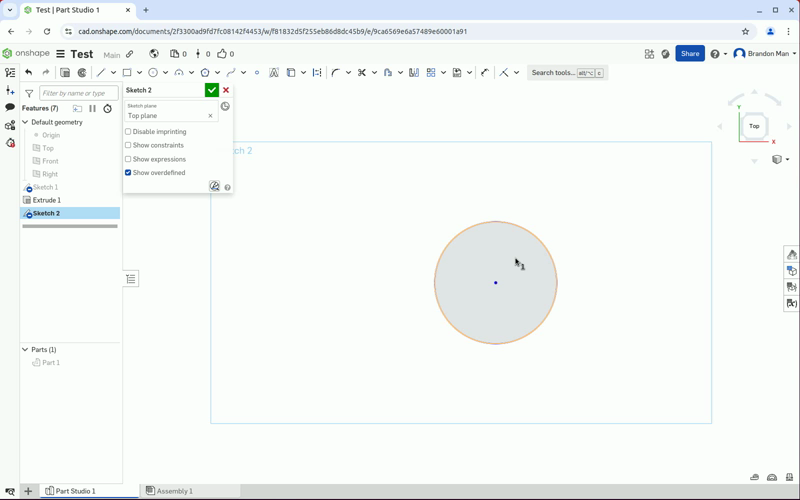
mouse_move(73, 352)
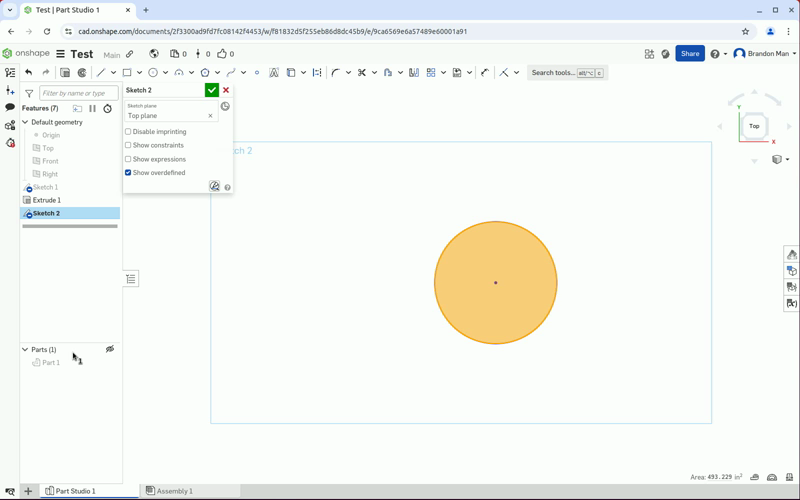
key(shift+y)
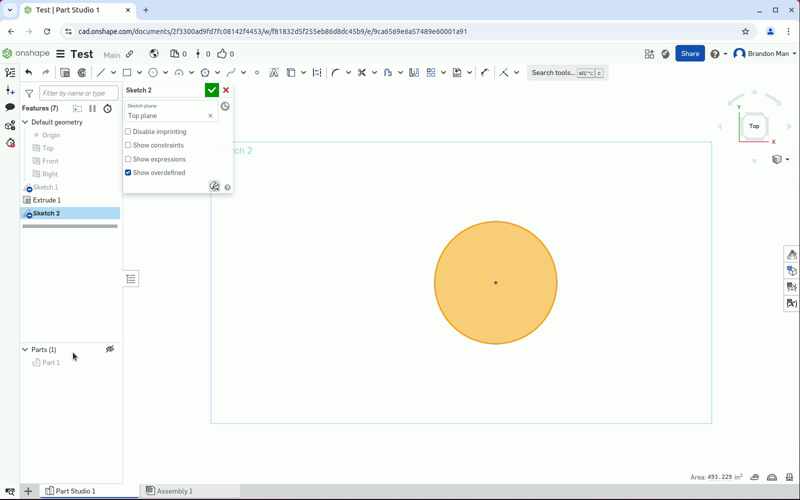
key(shift+e)
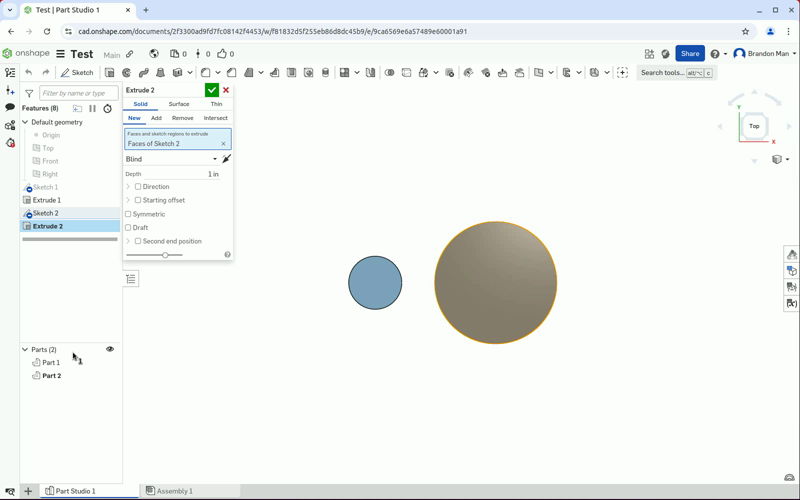
mouse_move(143, 106)
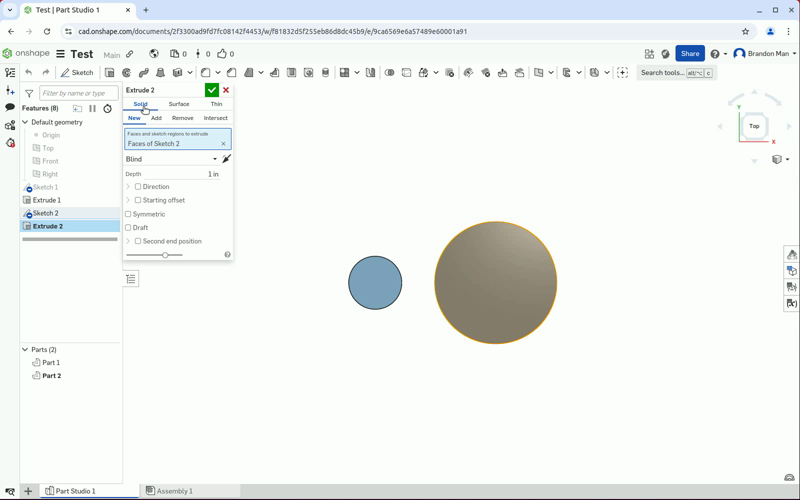
click(143, 106)
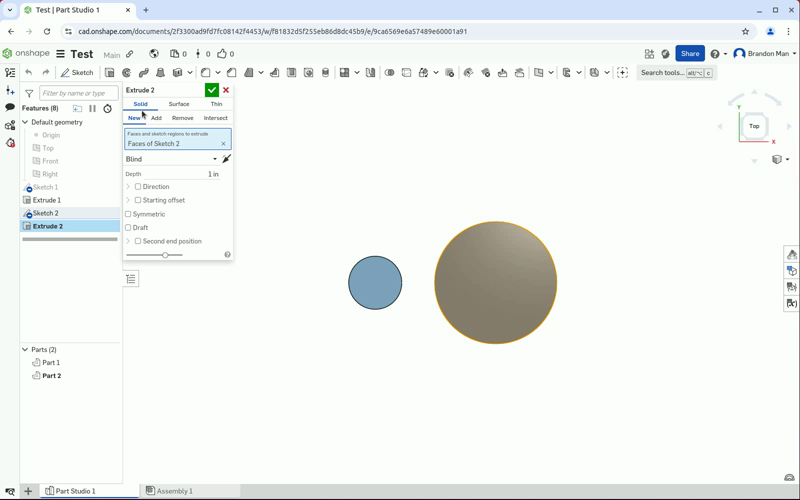
mouse_move(137, 120)
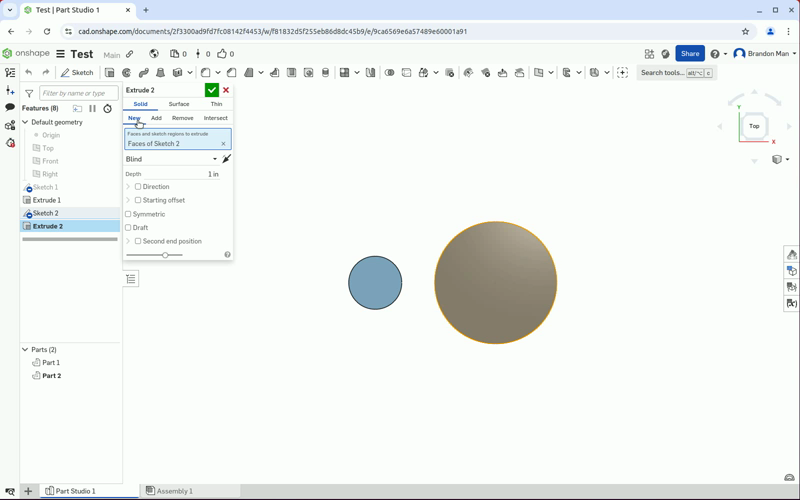
click(137, 120)
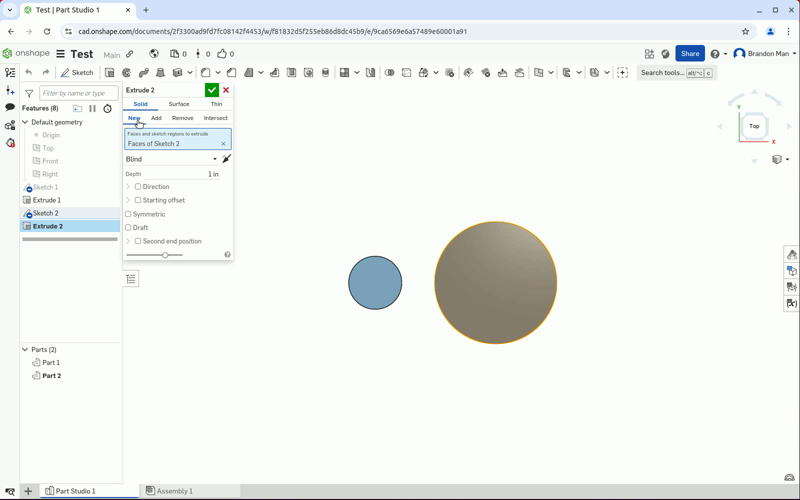
key(tab, 4)
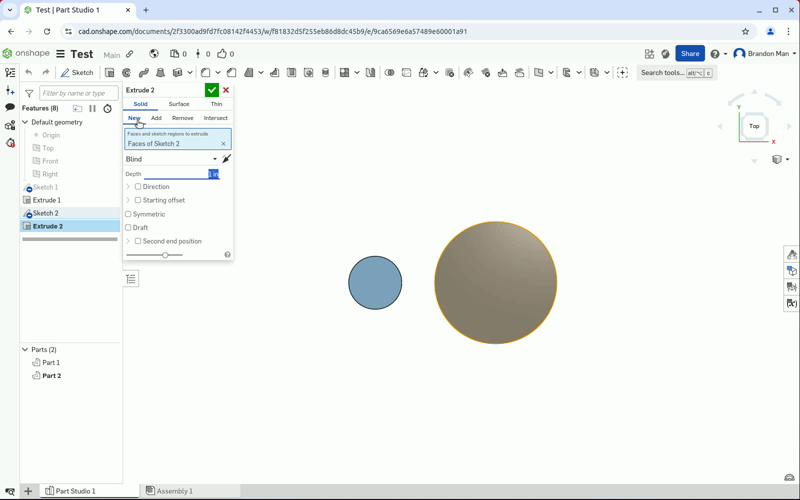
text(7.703)
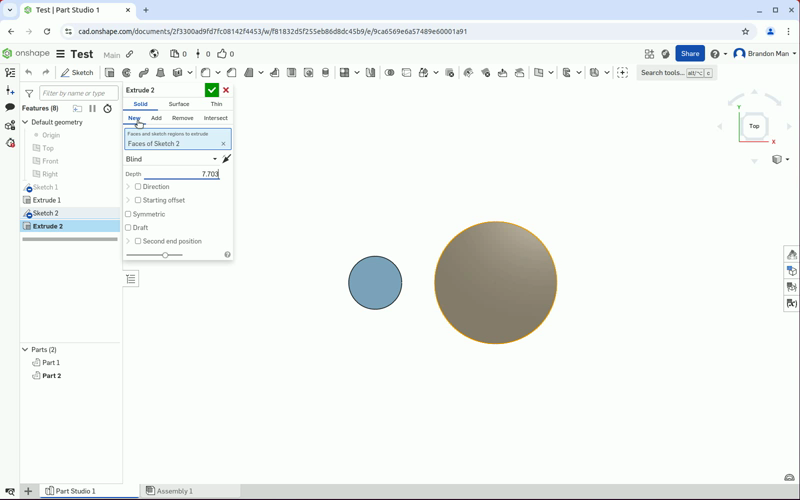
key(enter)
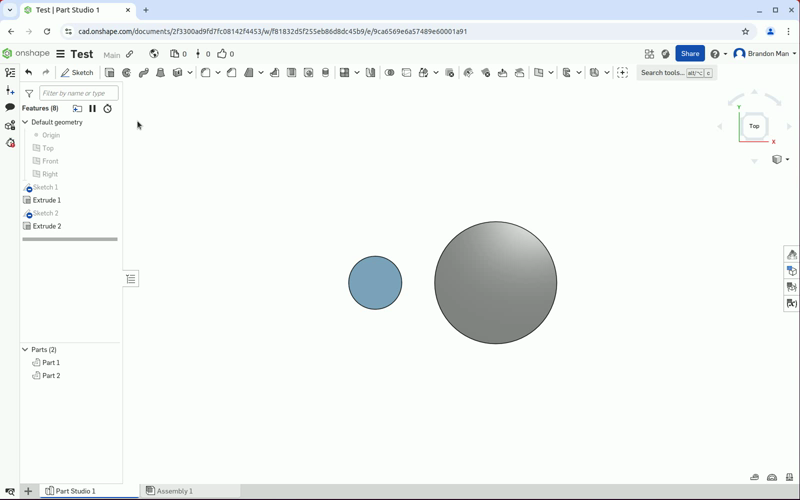
key(shift+h)
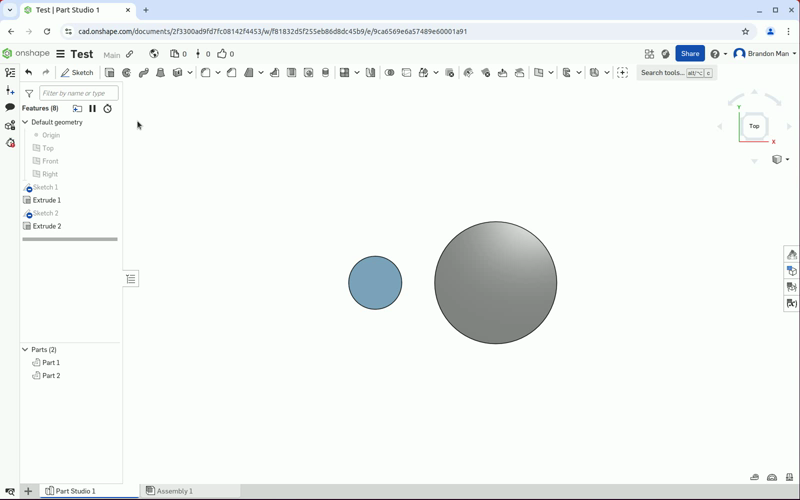
key(shift+h)
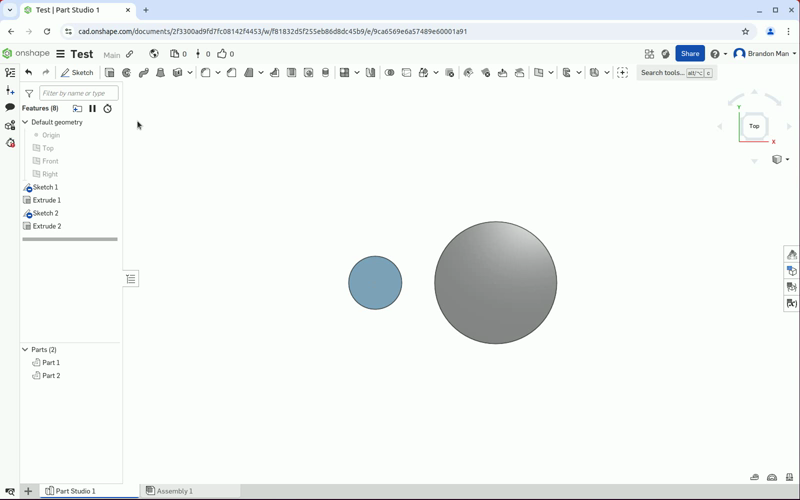
key(shift+7)
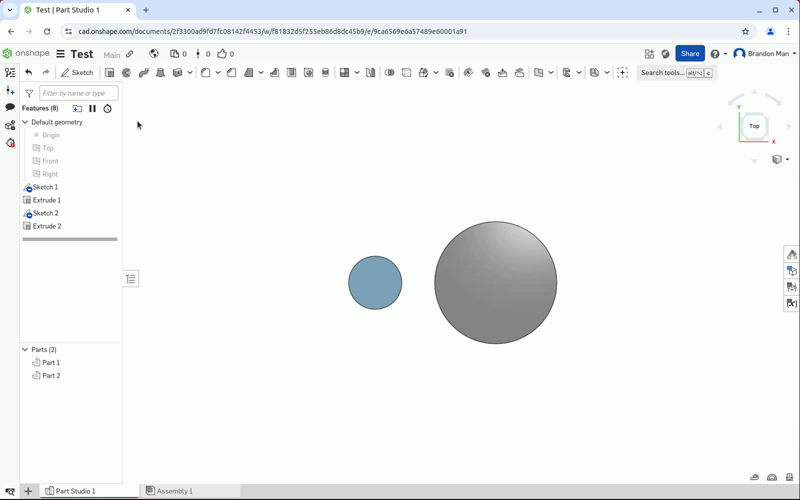
key(up, 3)
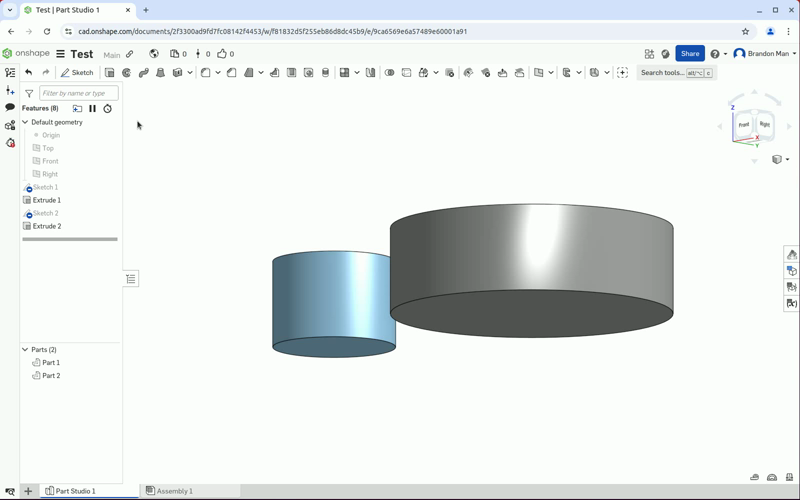
key(left, 3)
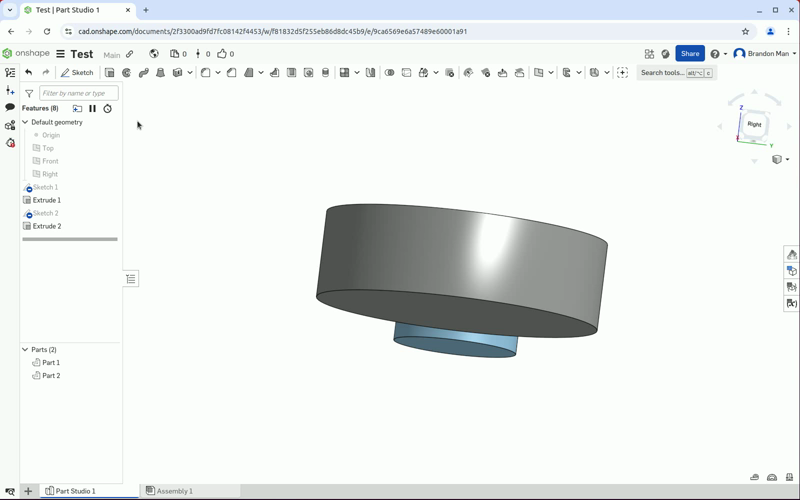
key(right, 3)
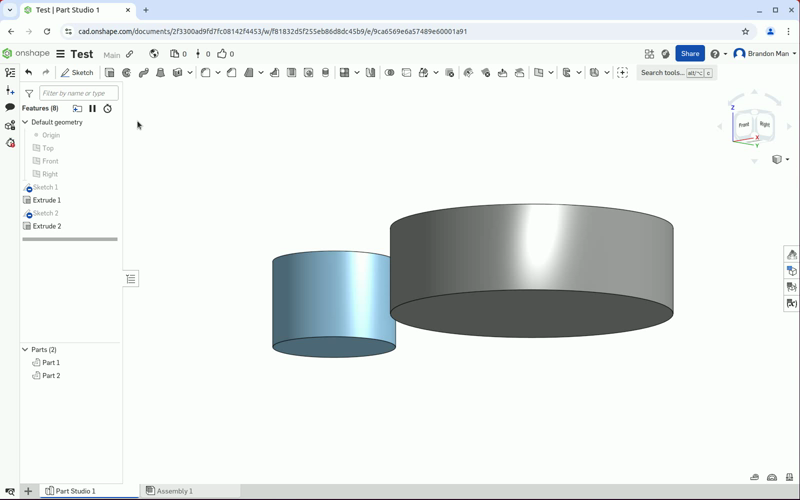
key(down, 3)
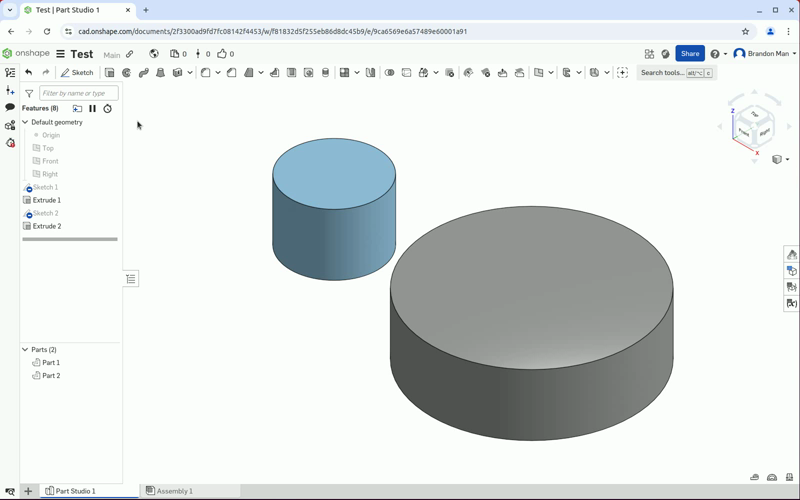
mouse_move(73, 189)
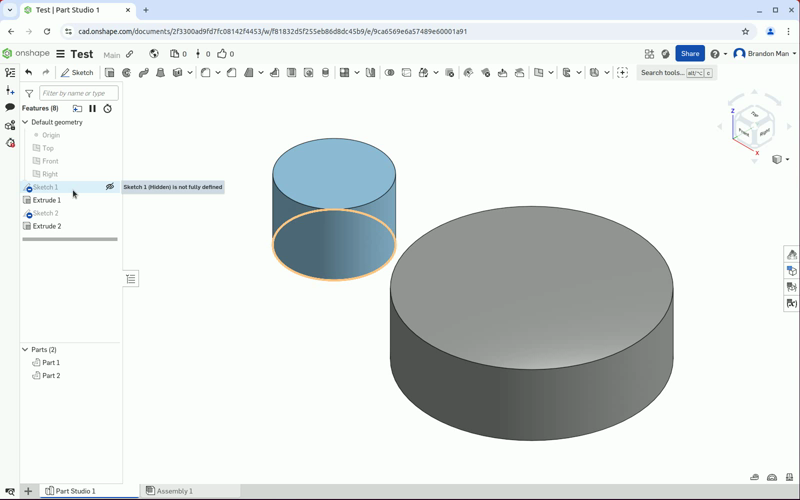
click(73, 189)